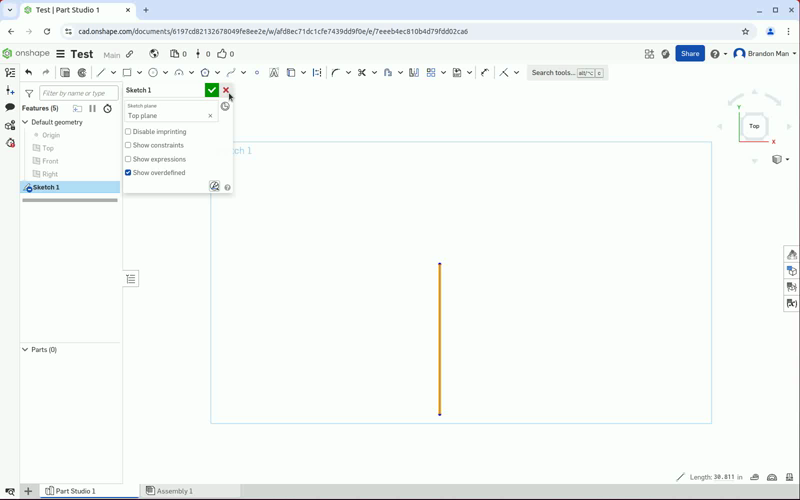
key(shift+h)
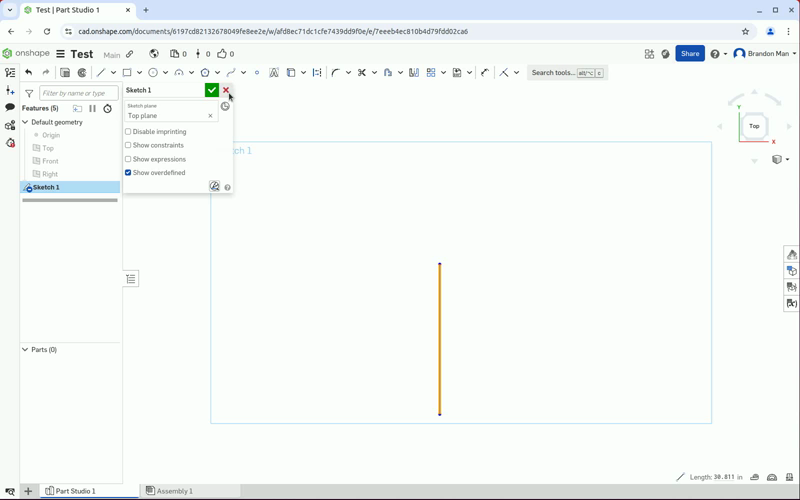
key(shift+s)
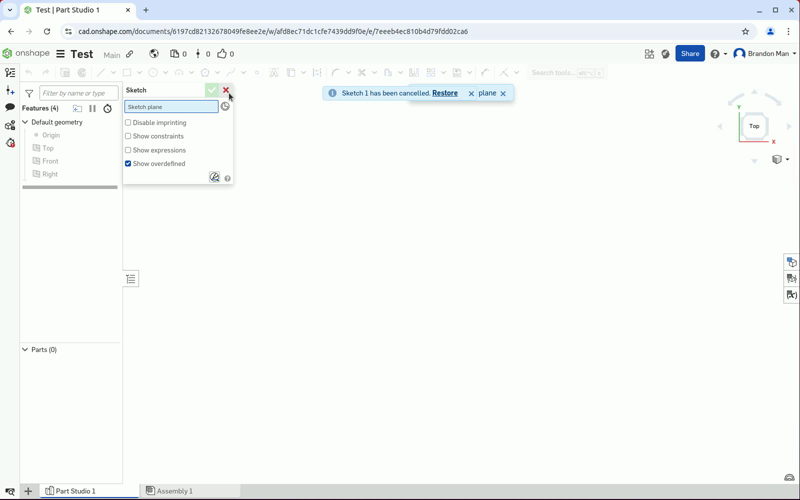
mouse_move(73, 150)
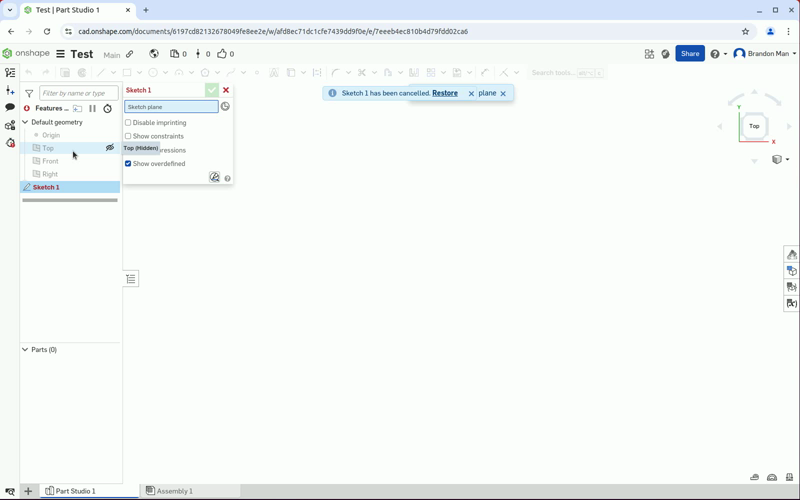
click(73, 150)
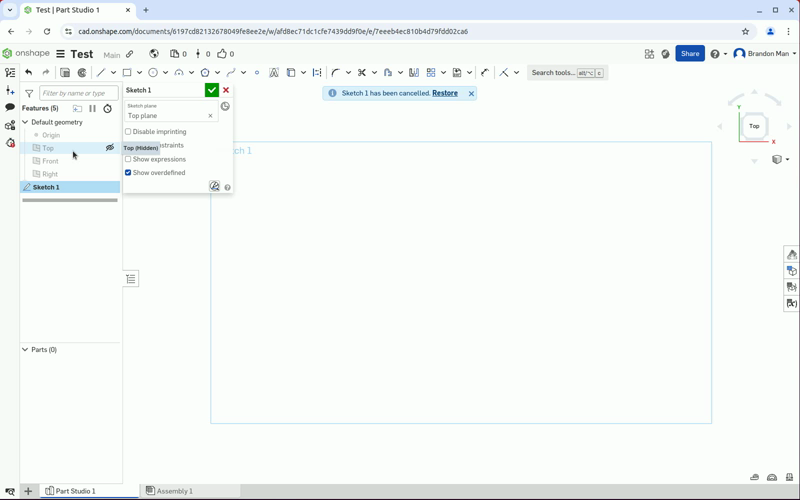
mouse_move(73, 352)
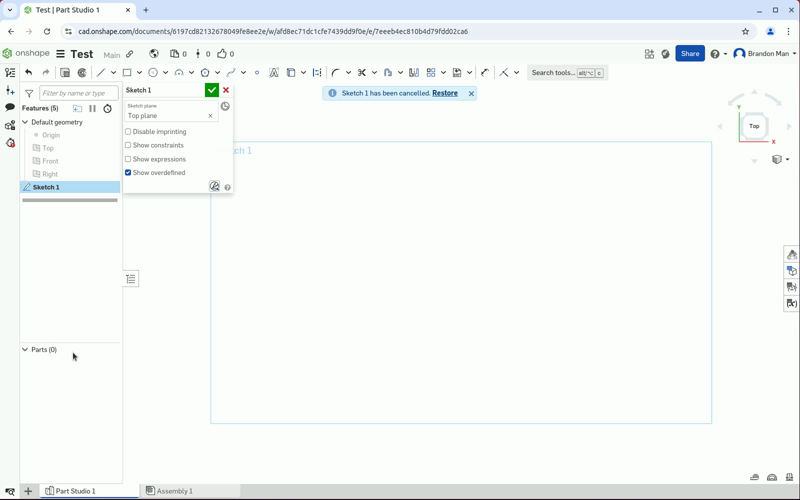
key(y)
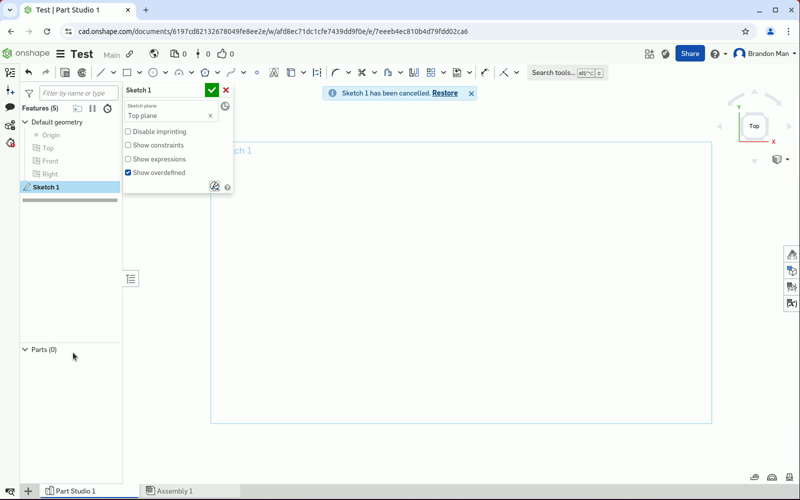
key(c)
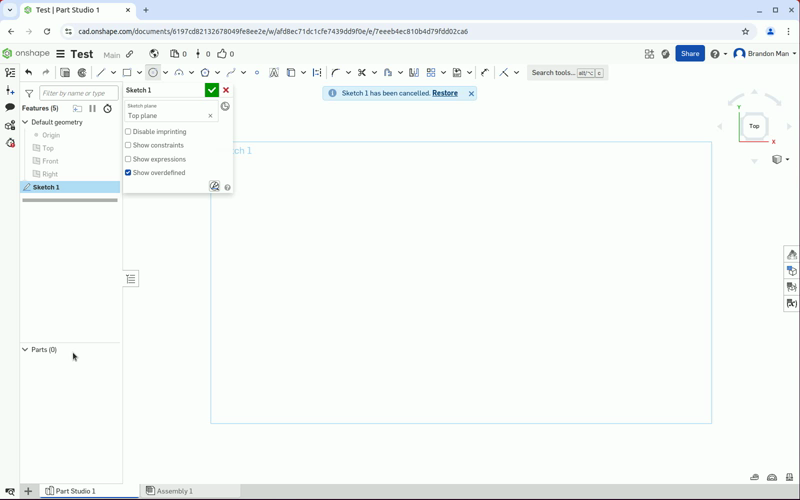
key_down(shift)
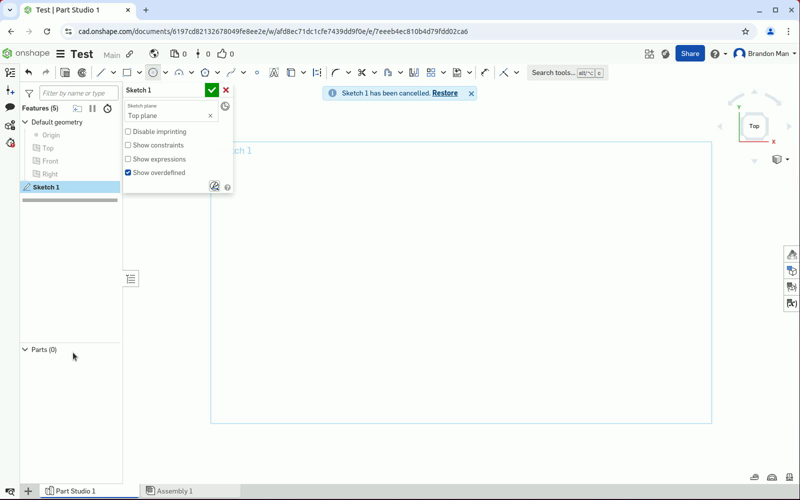
mouse_move(461, 282)
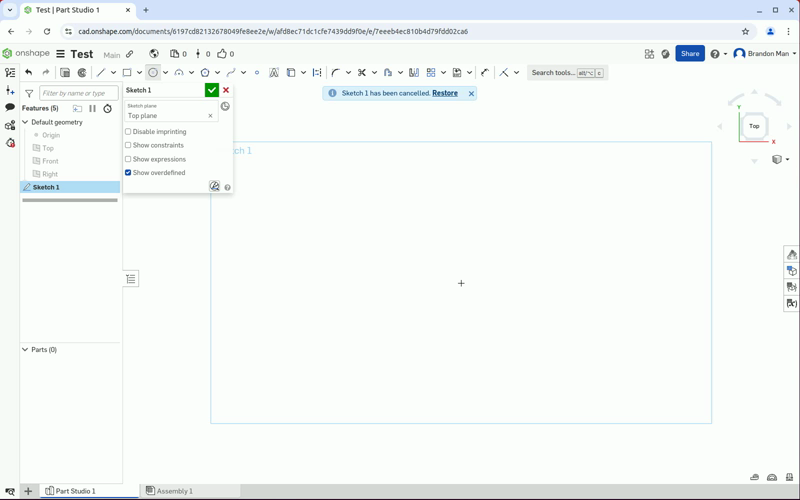
click(461, 282)
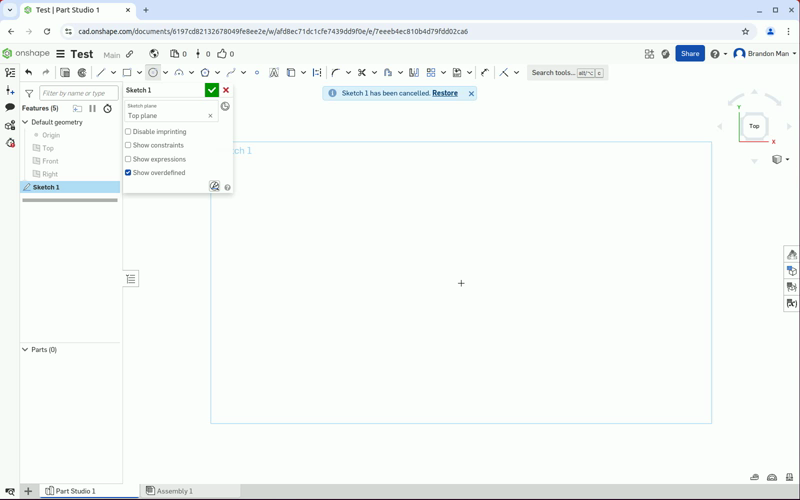
key_up(shift)
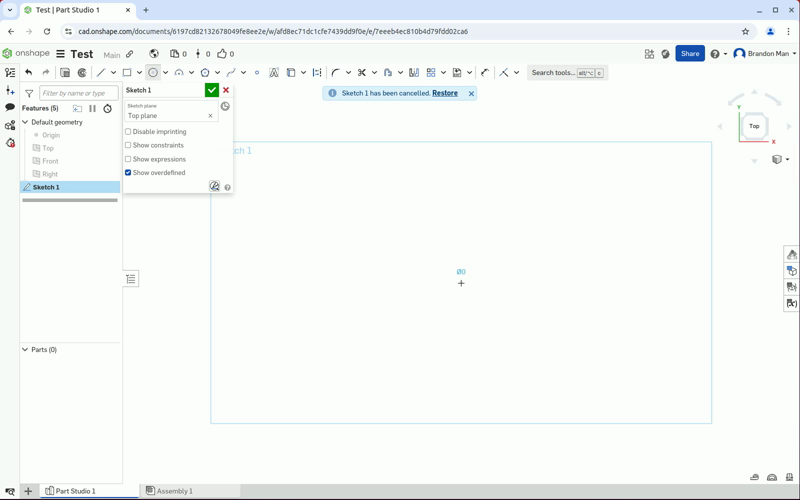
mouse_move(574, 282)
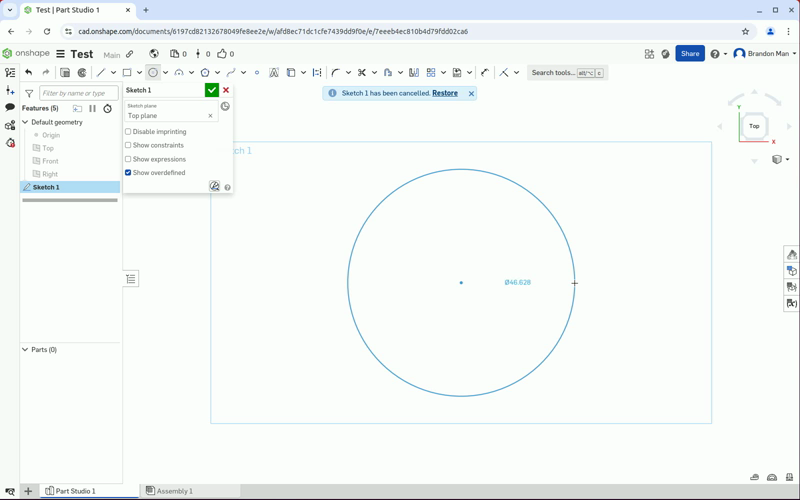
click(574, 282)
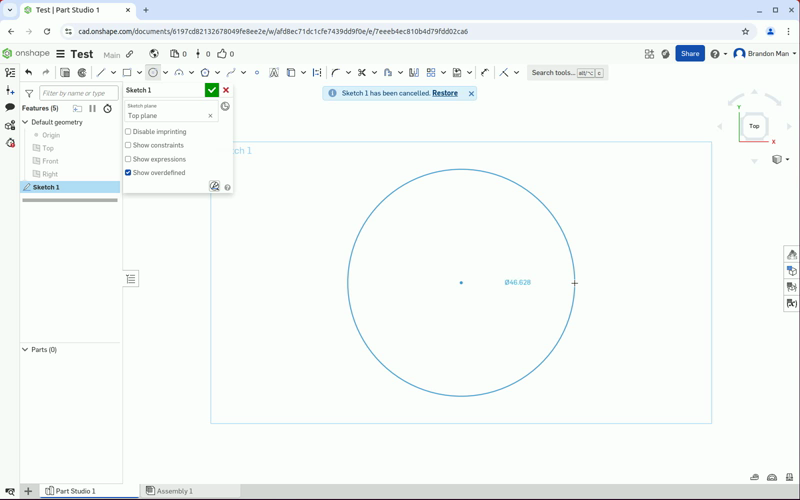
key(esc)
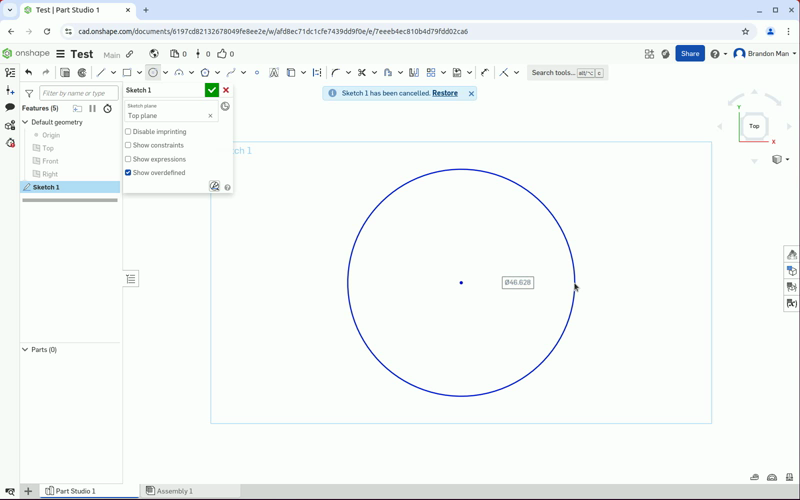
mouse_move(485, 299)
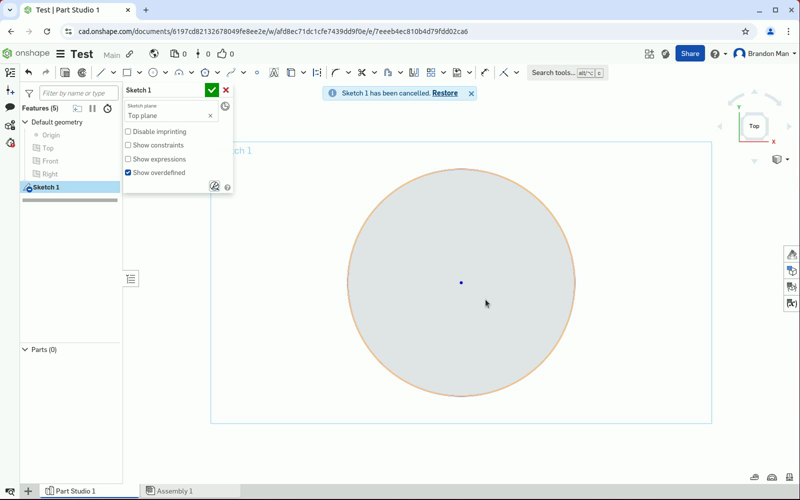
click(485, 299)
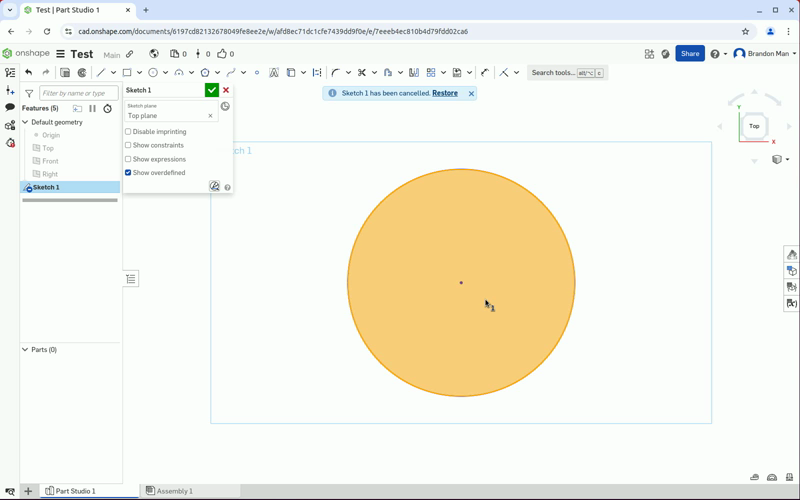
mouse_move(73, 352)
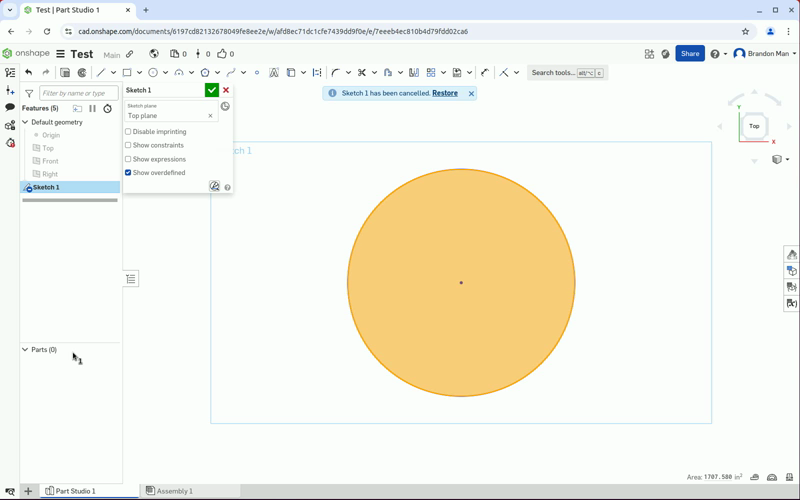
key(shift+y)
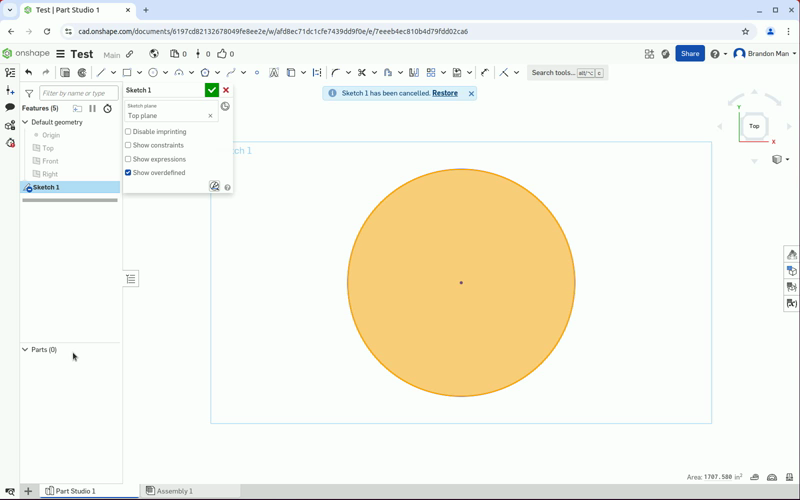
key(shift+e)
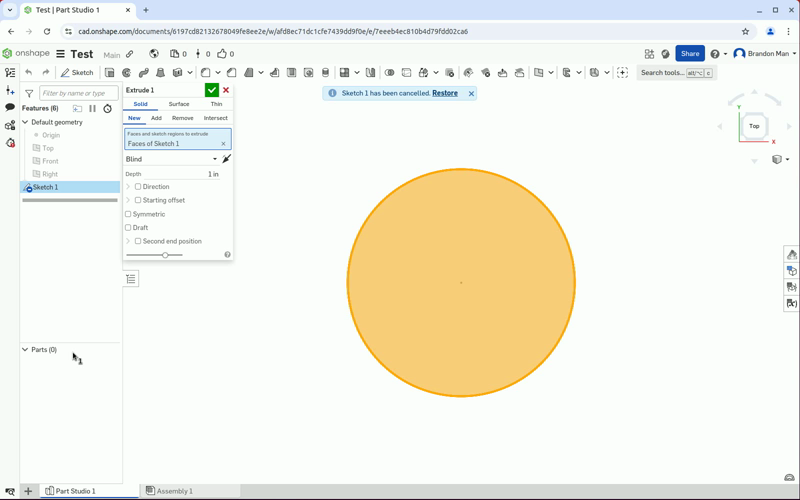
mouse_move(143, 106)
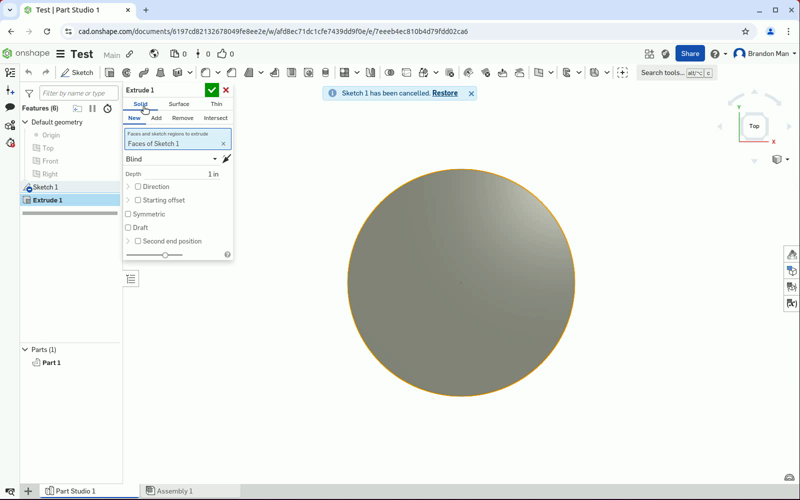
click(143, 106)
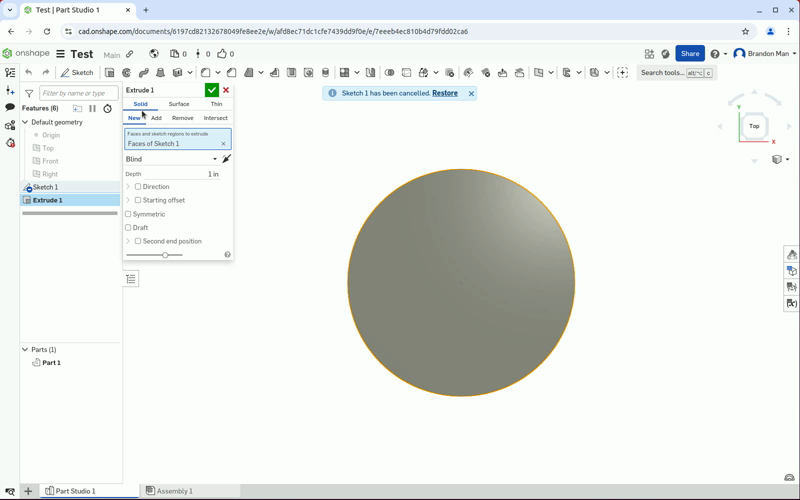
mouse_move(137, 120)
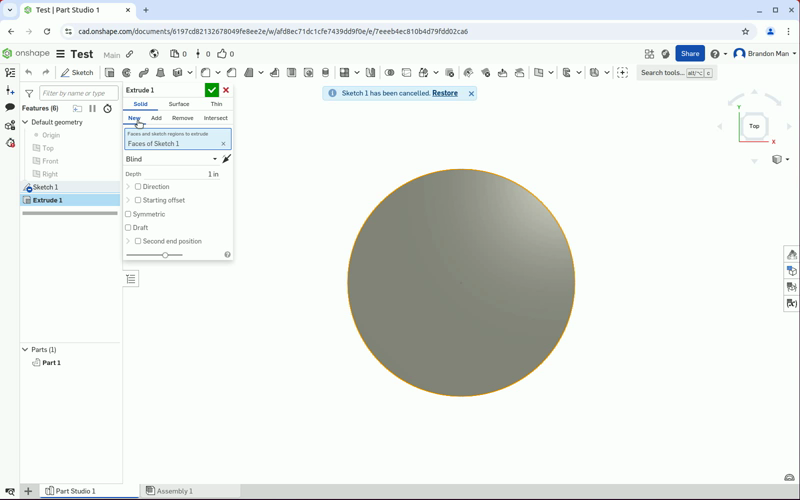
click(137, 120)
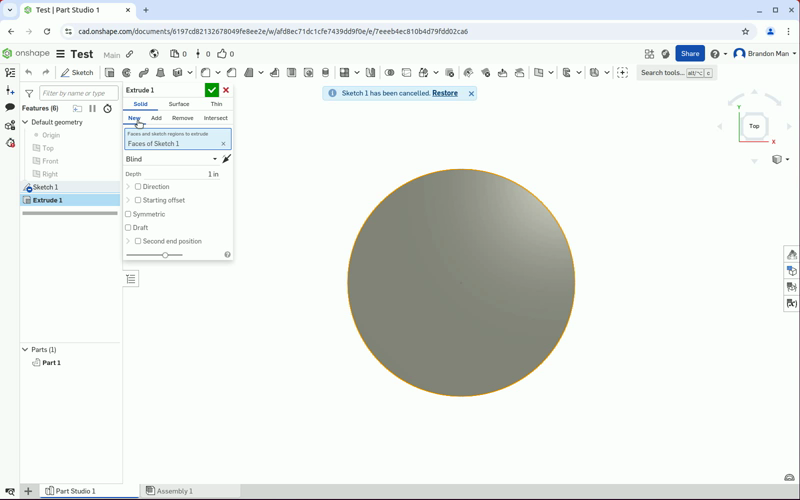
key(tab, 4)
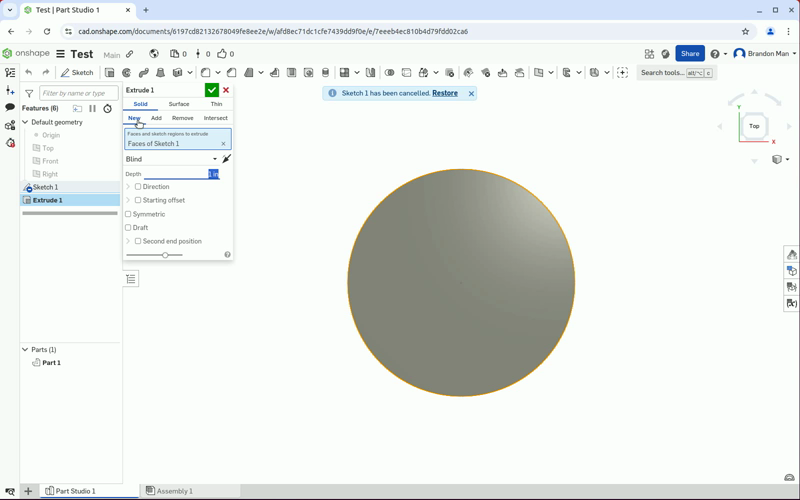
text(1.926)
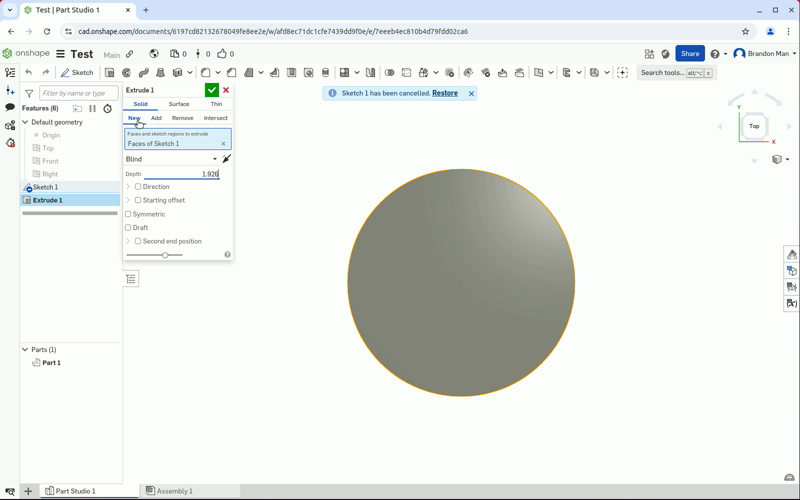
key(enter)
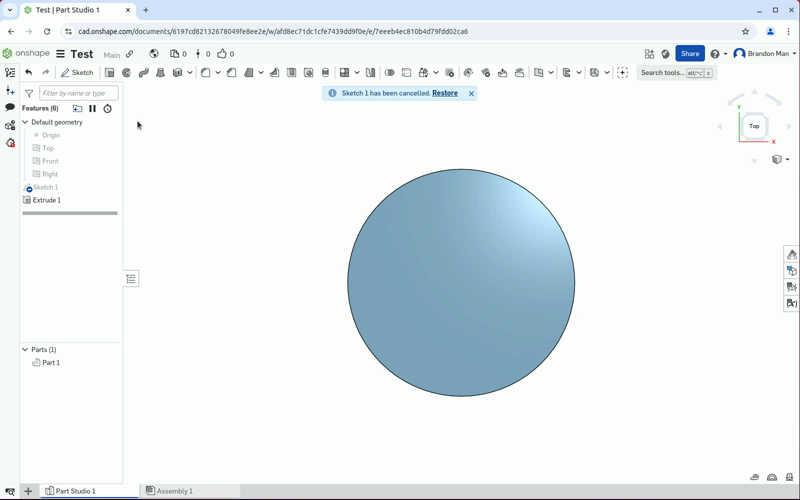
key(shift+h)
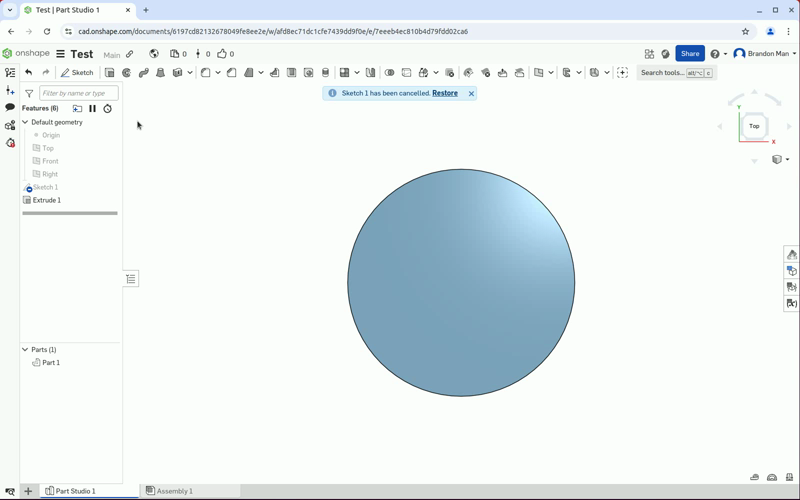
key(shift+h)
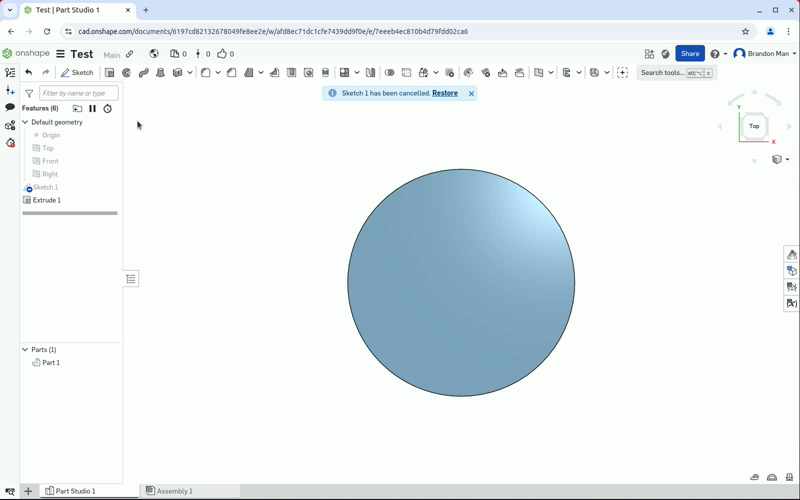
mouse_move(73, 189)
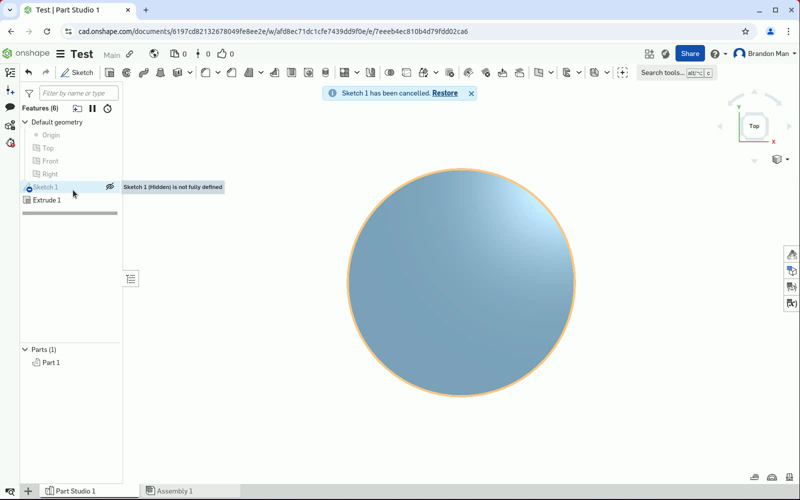
click(73, 189)
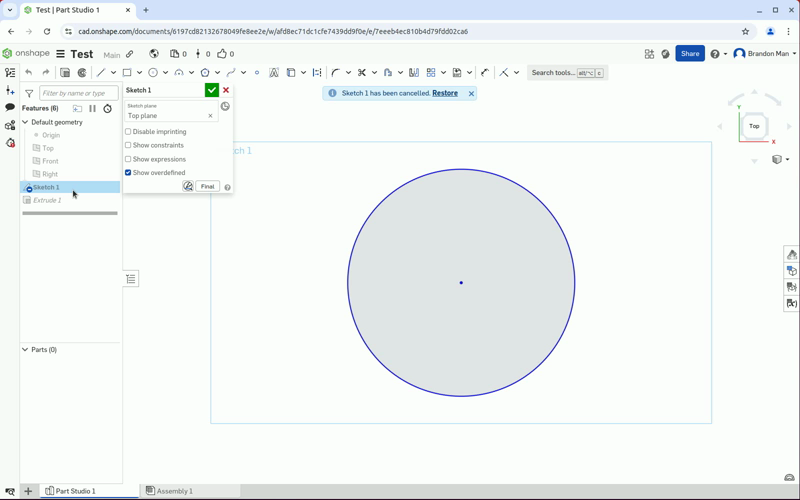
mouse_move(229, 92)
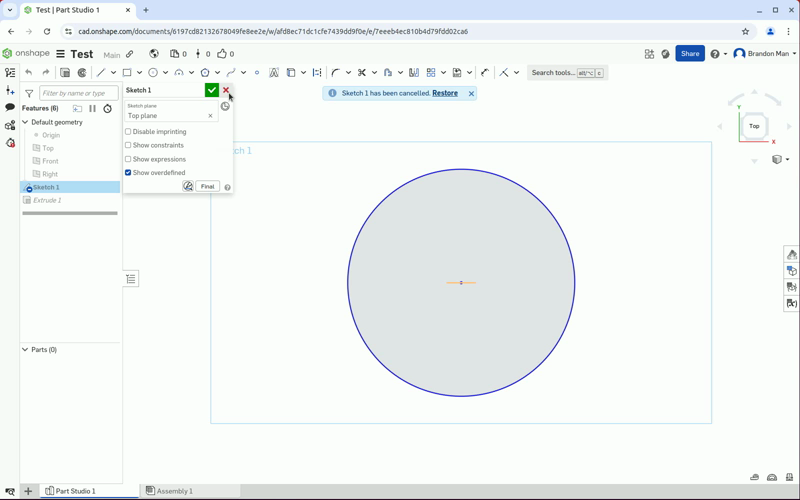
click(229, 92)
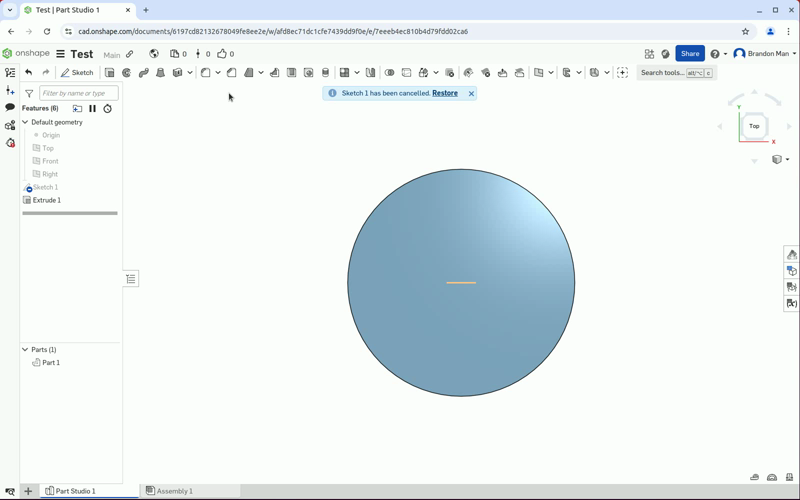
mouse_move(541, 75)
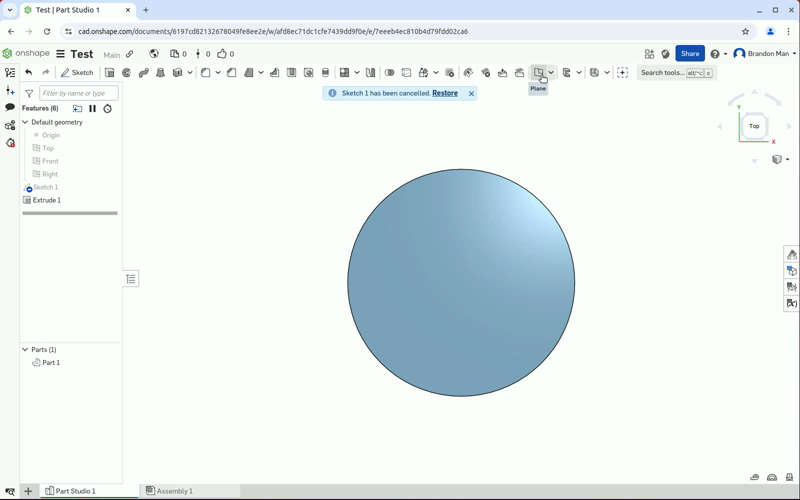
click(541, 75)
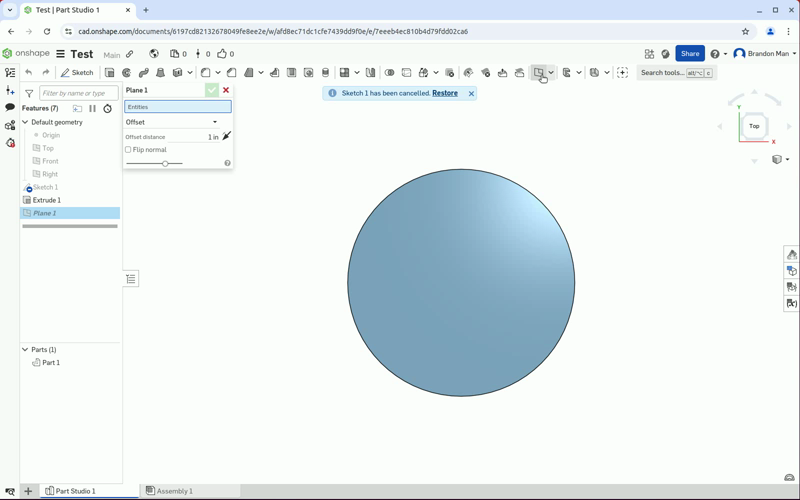
mouse_move(73, 150)
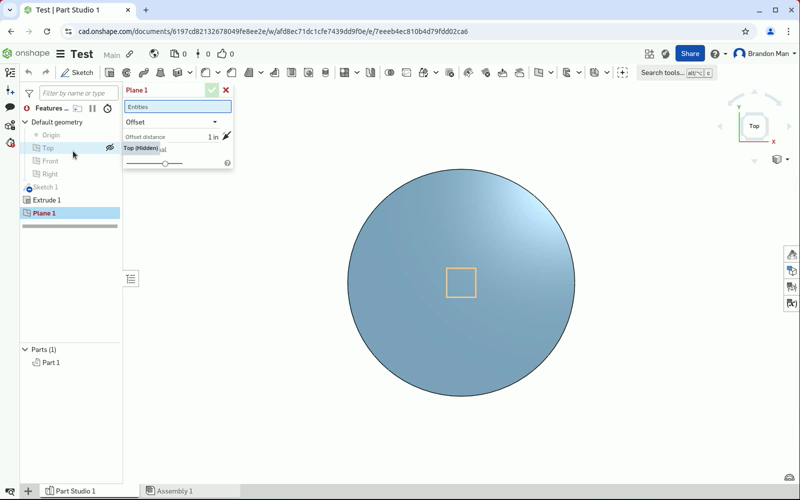
click(73, 150)
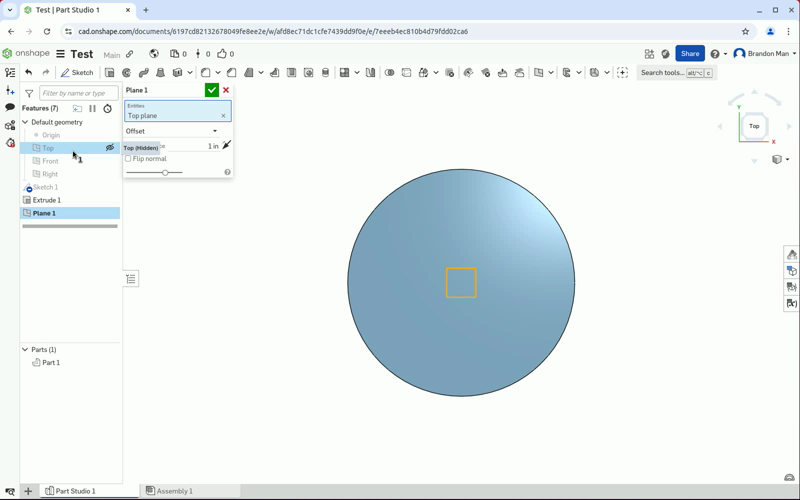
key(tab, 2)
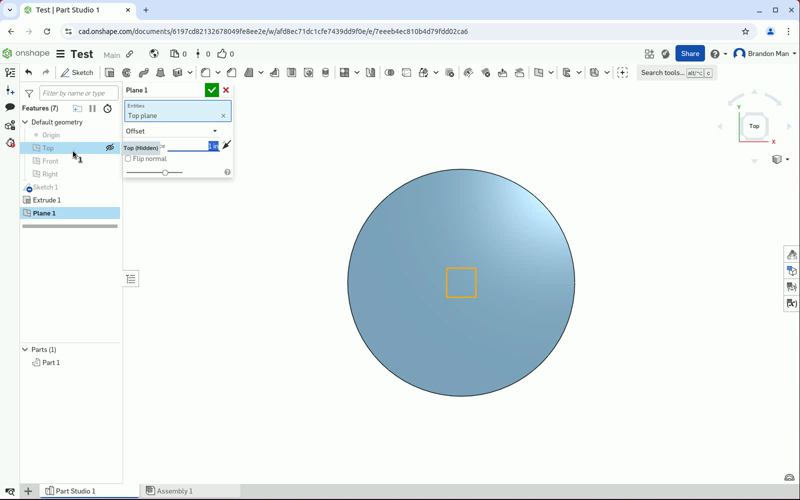
text(1.91)
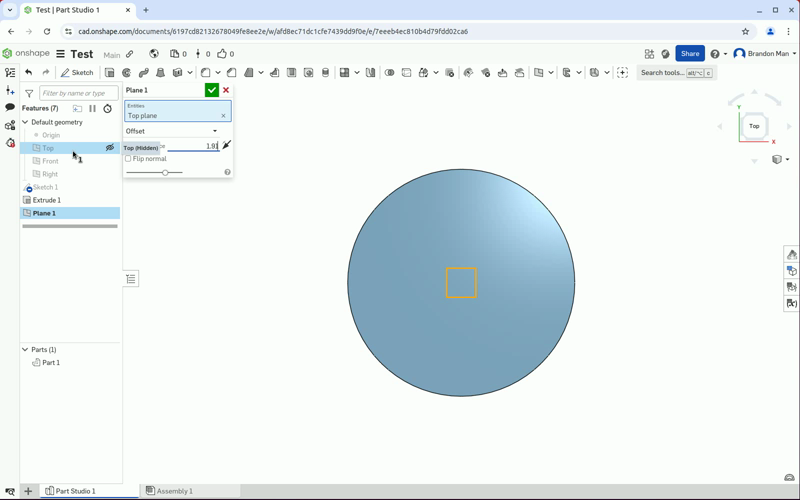
key(enter, 2)
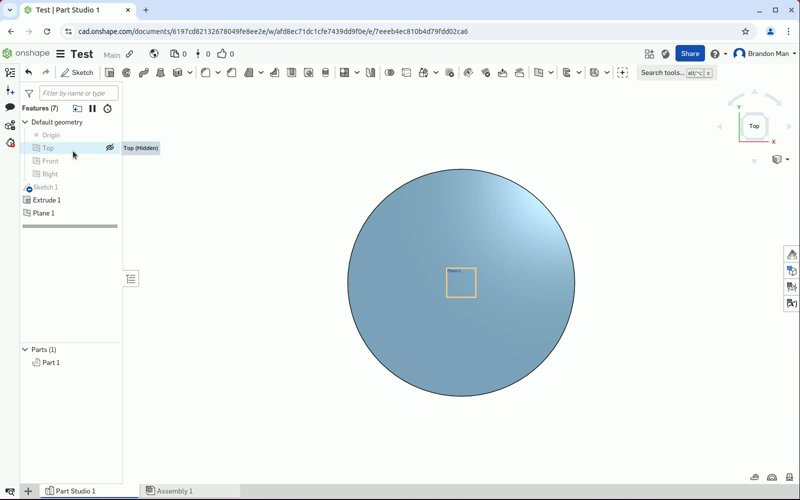
key(shift+s)
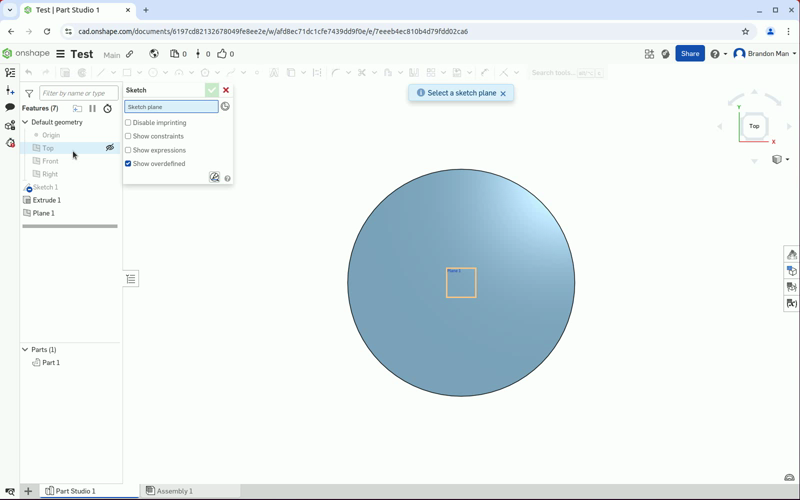
mouse_move(73, 215)
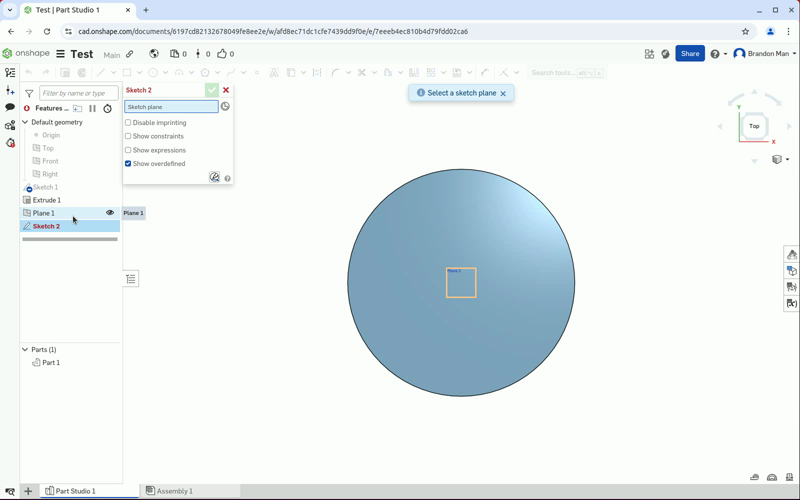
click(73, 215)
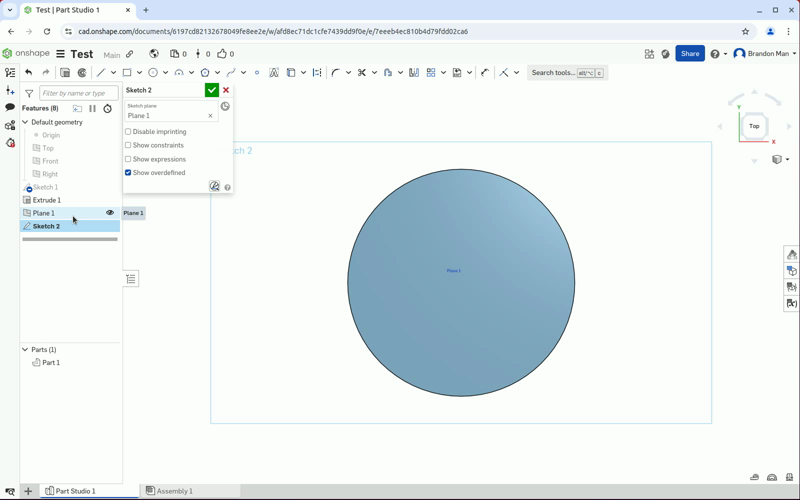
mouse_move(73, 352)
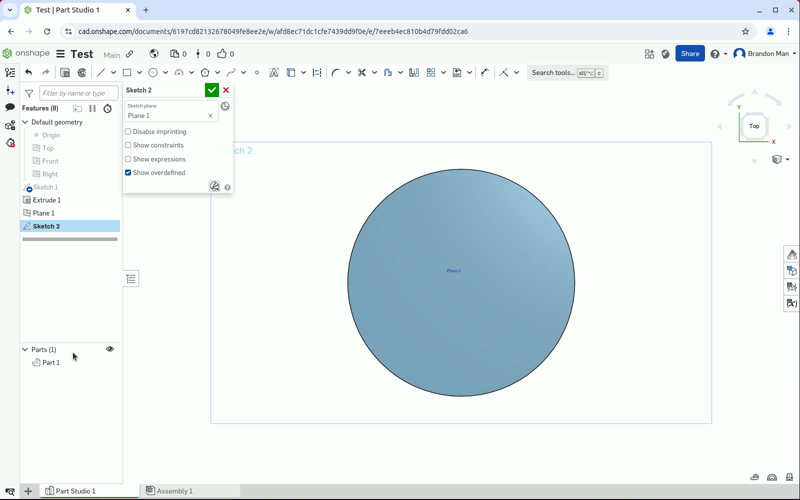
key(y)
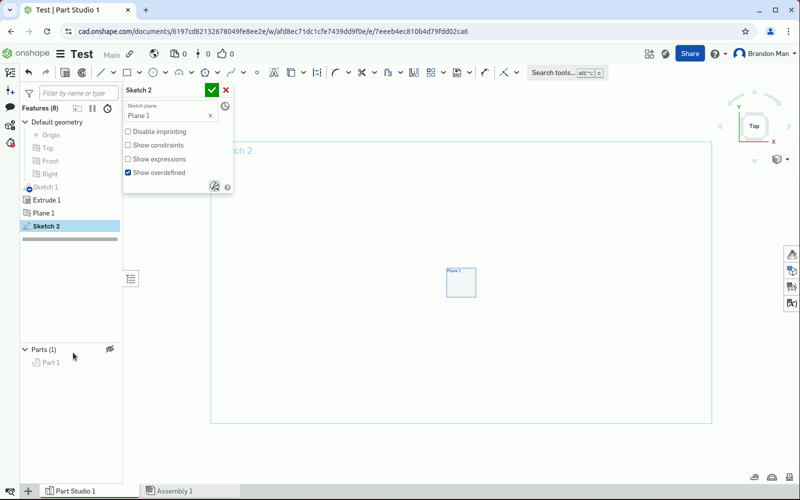
key(c)
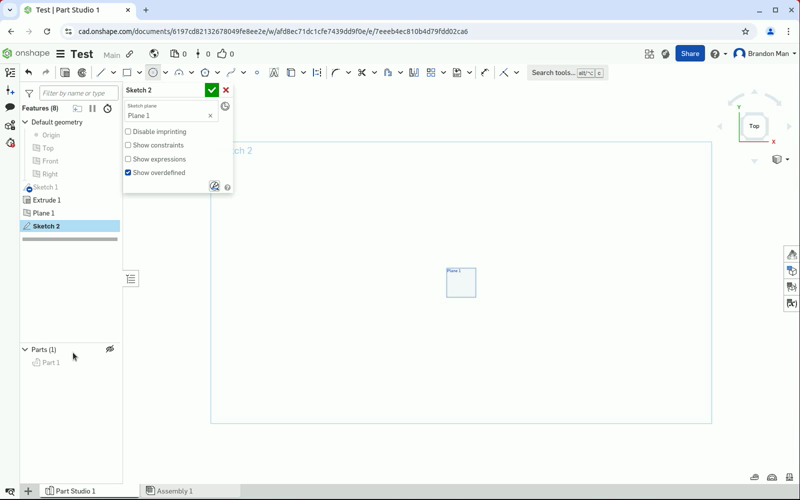
key_down(shift)
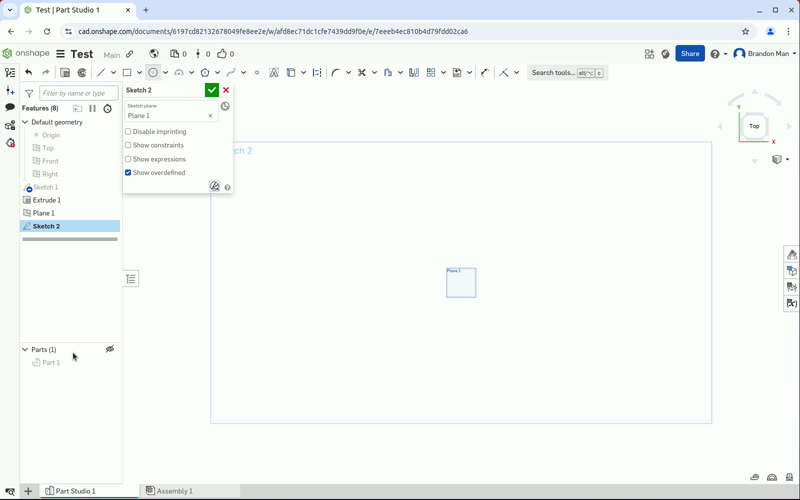
mouse_move(461, 282)
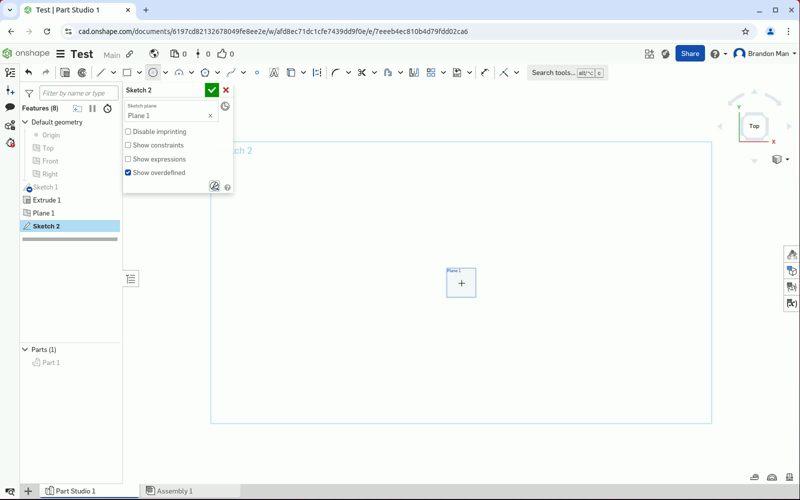
click(461, 282)
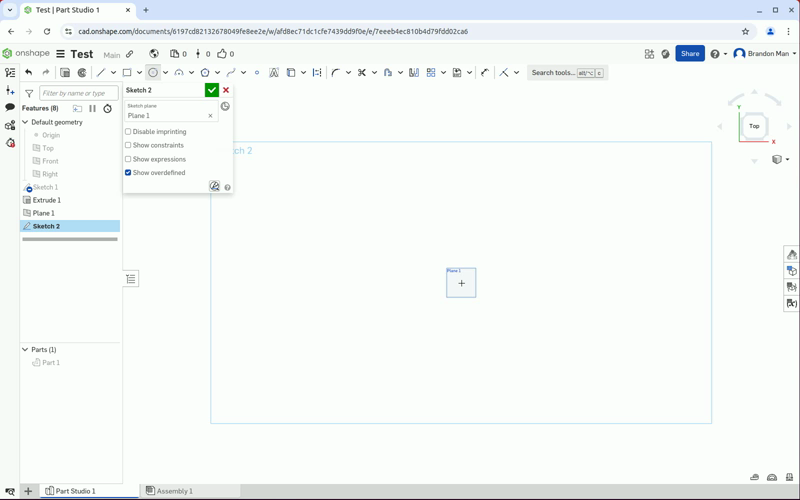
key_up(shift)
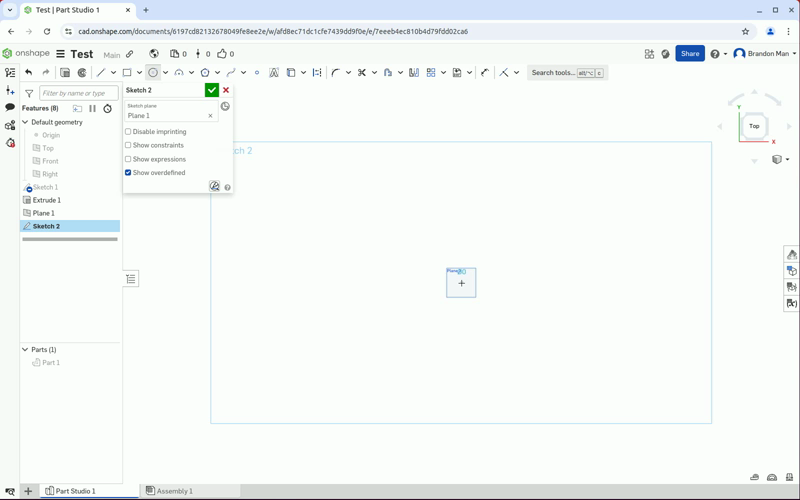
mouse_move(565, 282)
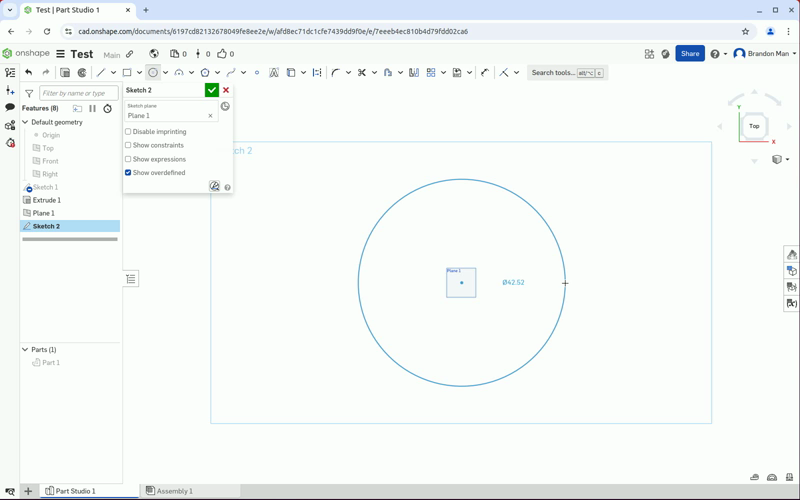
click(565, 282)
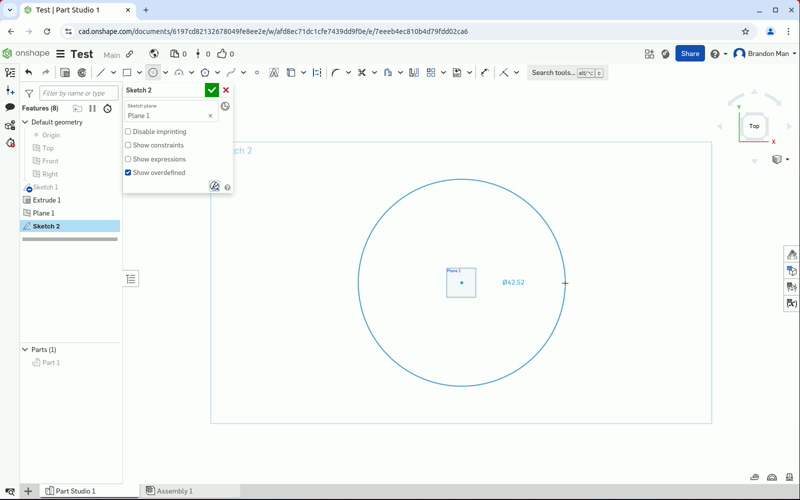
key(esc)
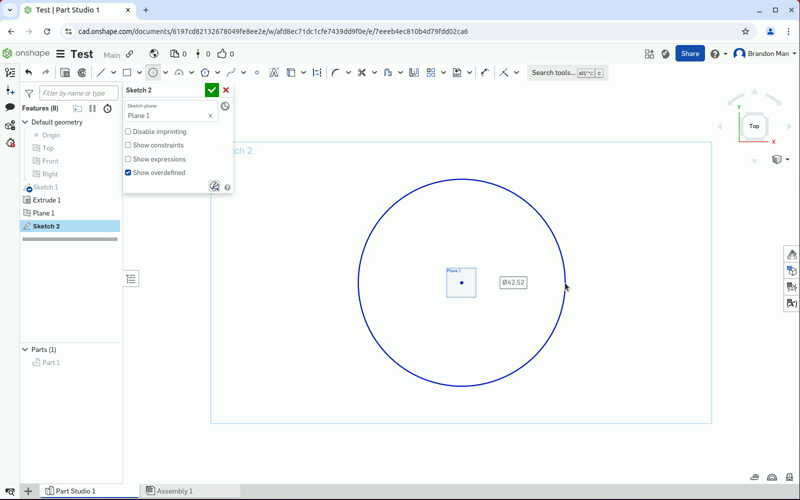
key(c)
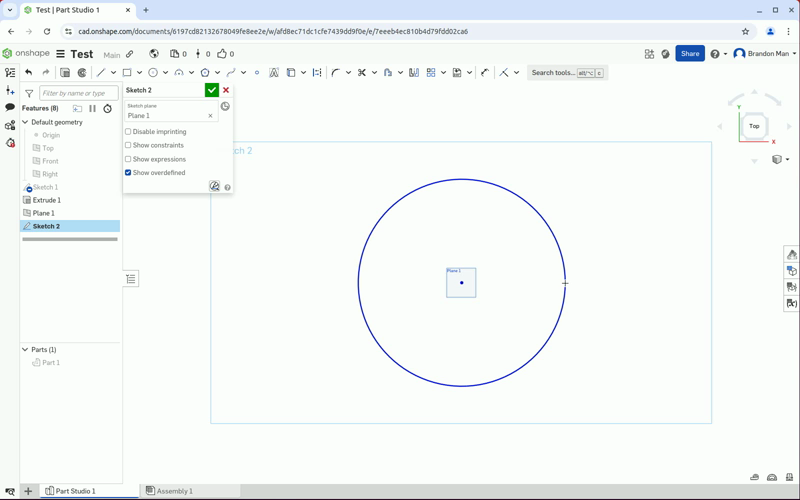
key_down(shift)
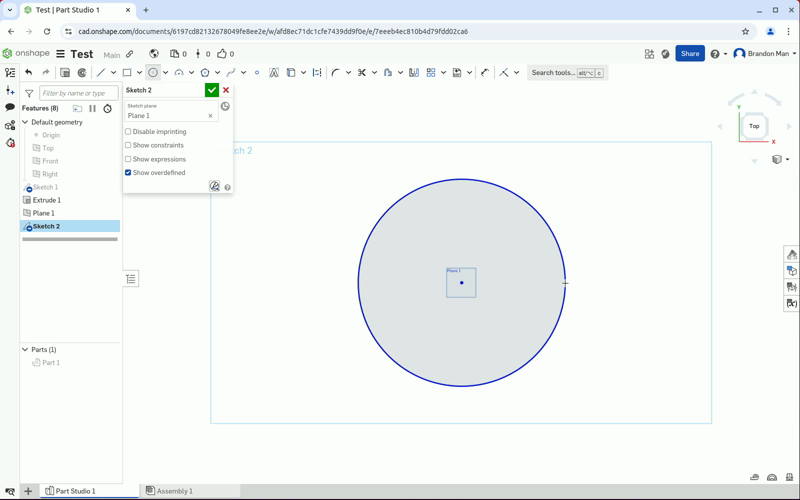
mouse_move(461, 282)
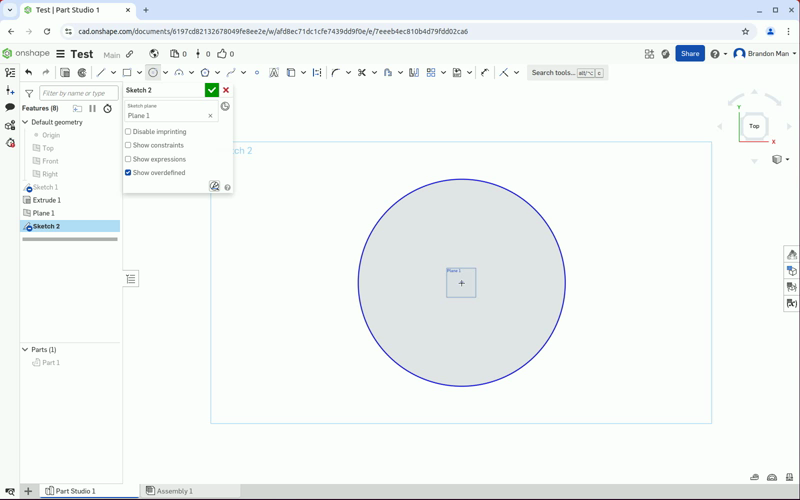
click(461, 282)
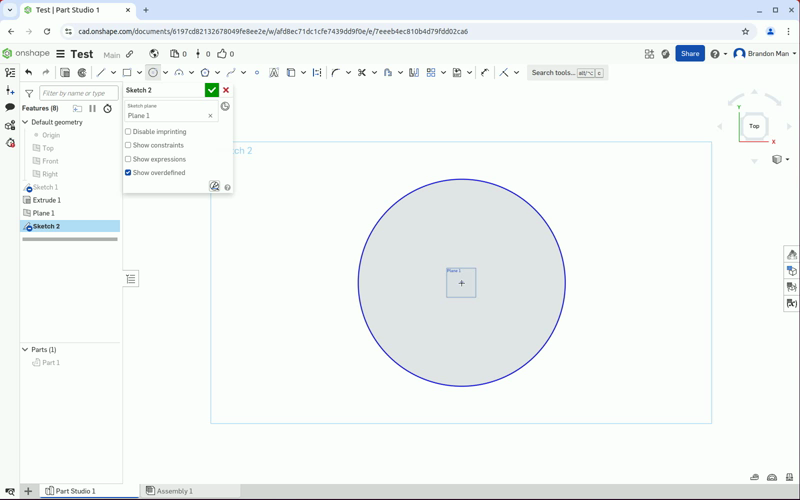
key_up(shift)
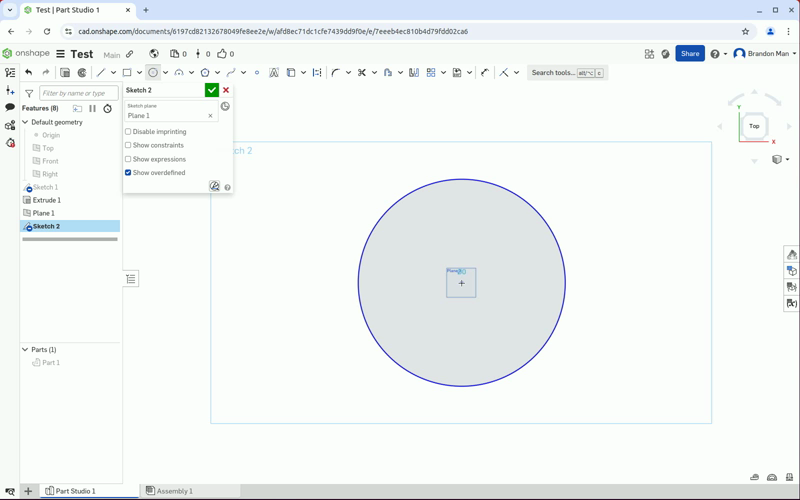
mouse_move(556, 282)
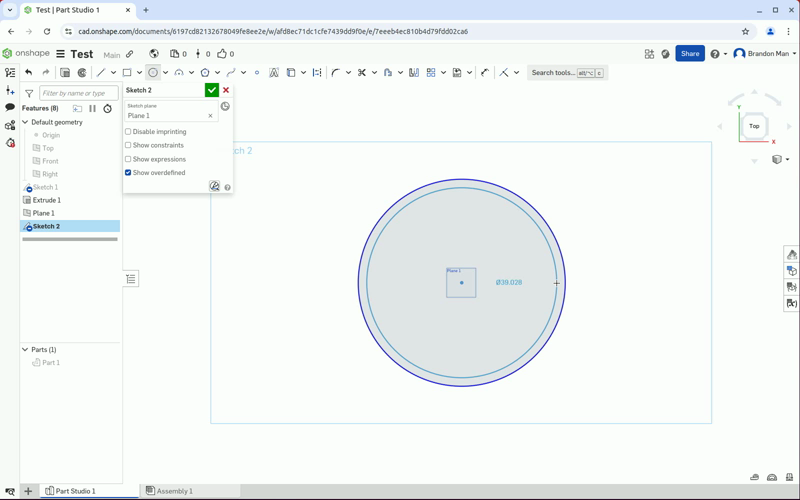
click(556, 282)
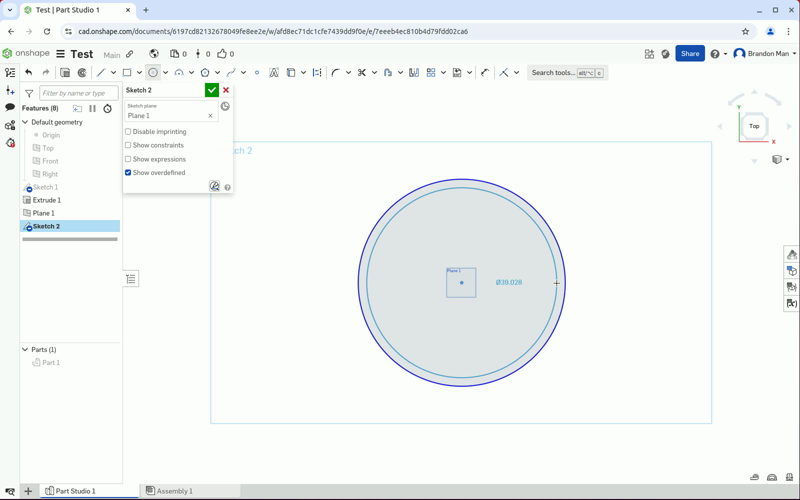
key(esc)
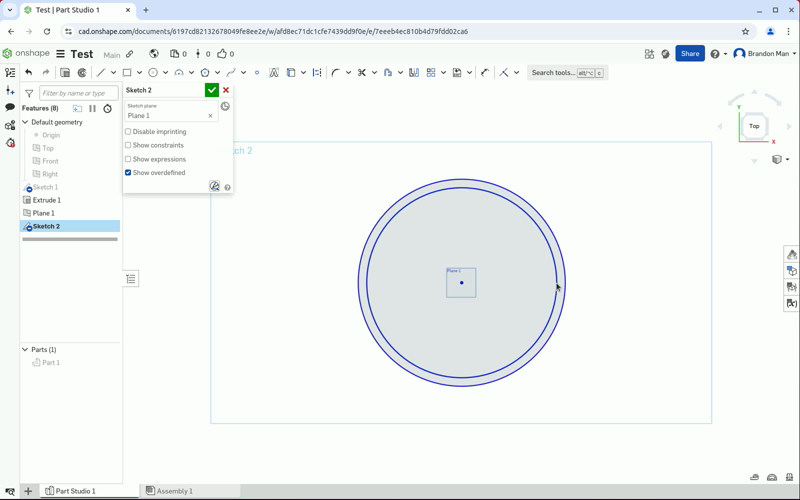
mouse_move(364, 264)
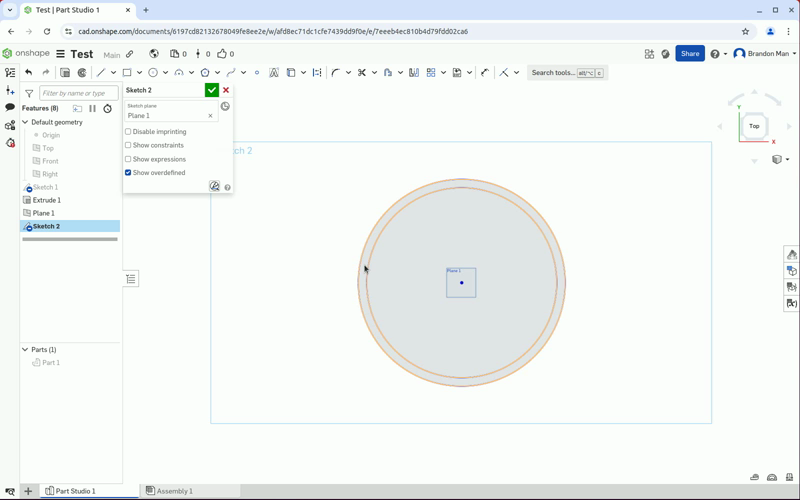
click(364, 264)
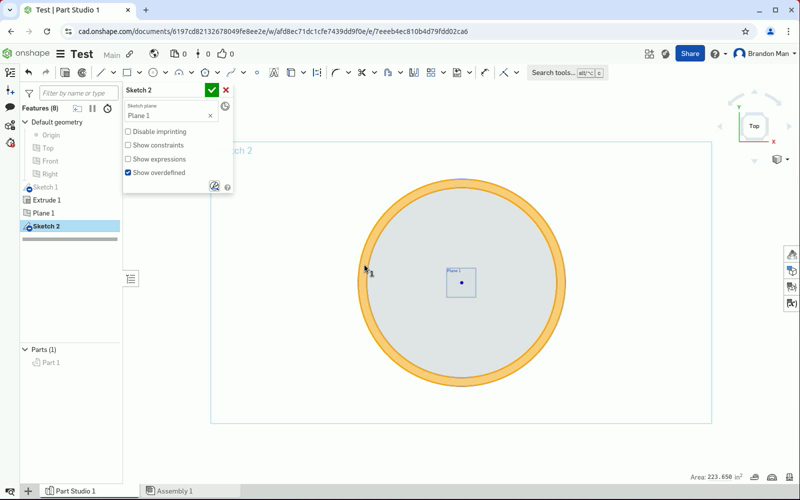
mouse_move(73, 352)
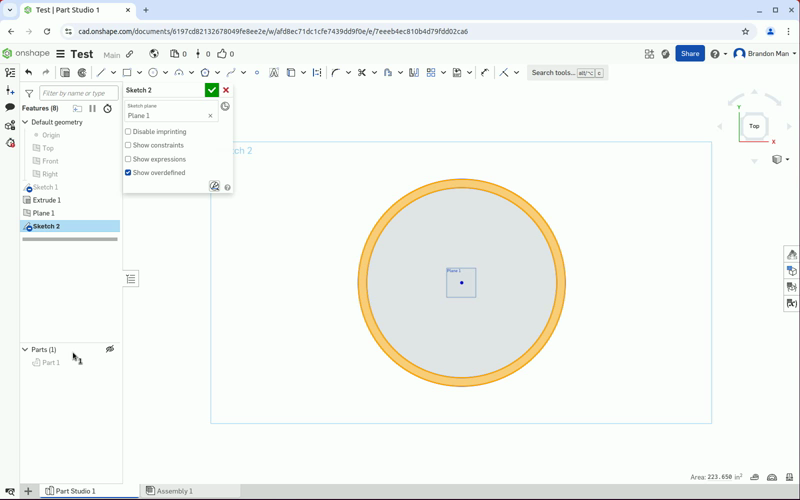
key(shift+y)
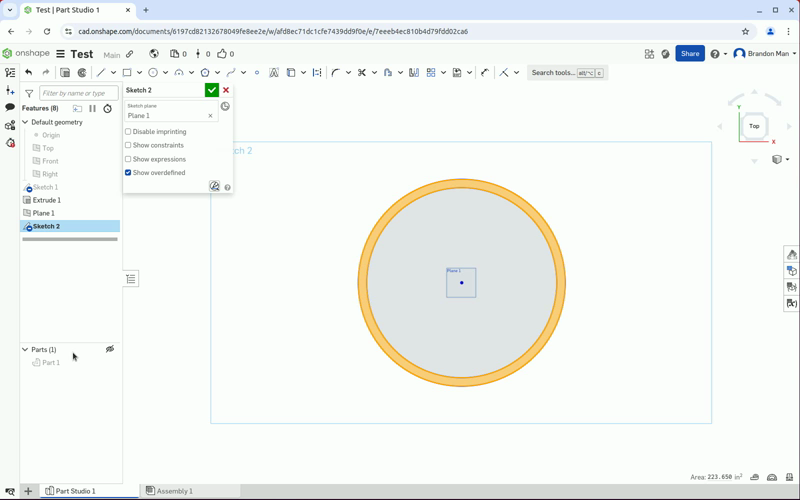
key(shift+e)
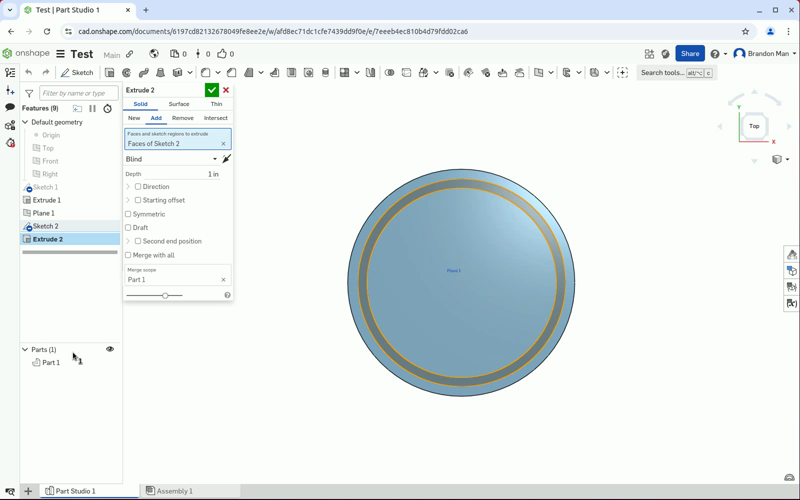
mouse_move(143, 106)
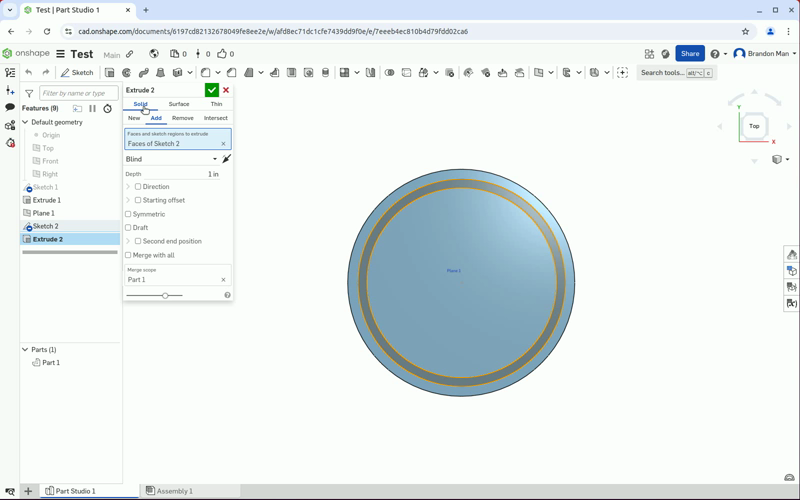
click(143, 106)
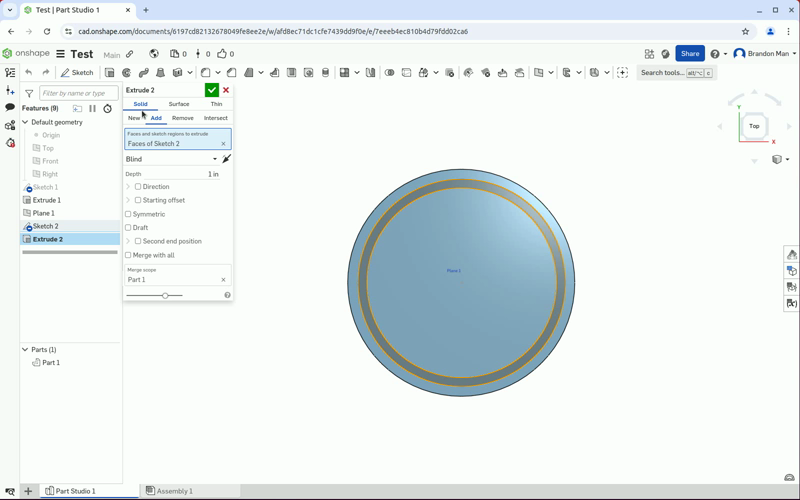
mouse_move(137, 120)
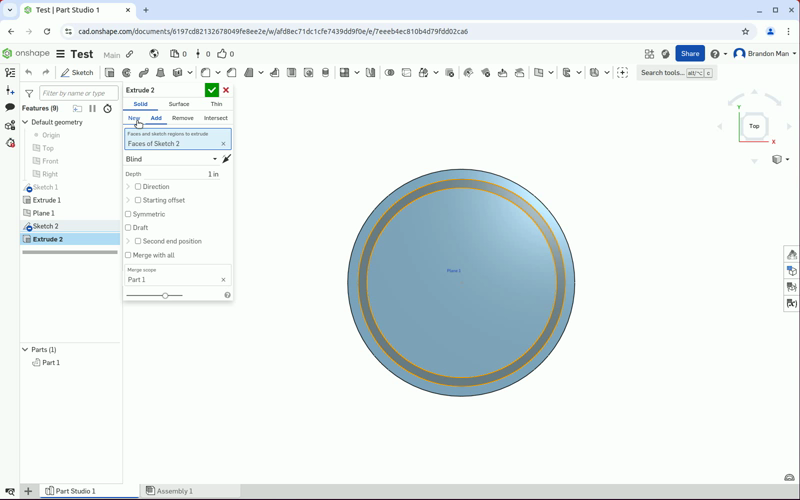
click(137, 120)
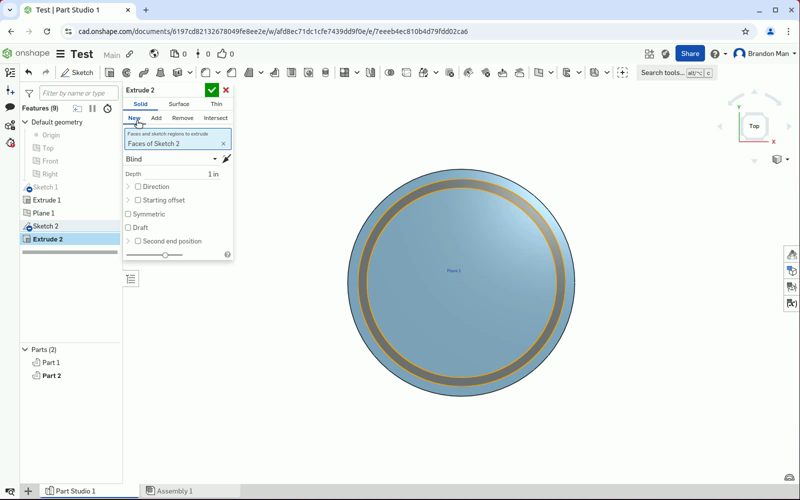
key(tab, 4)
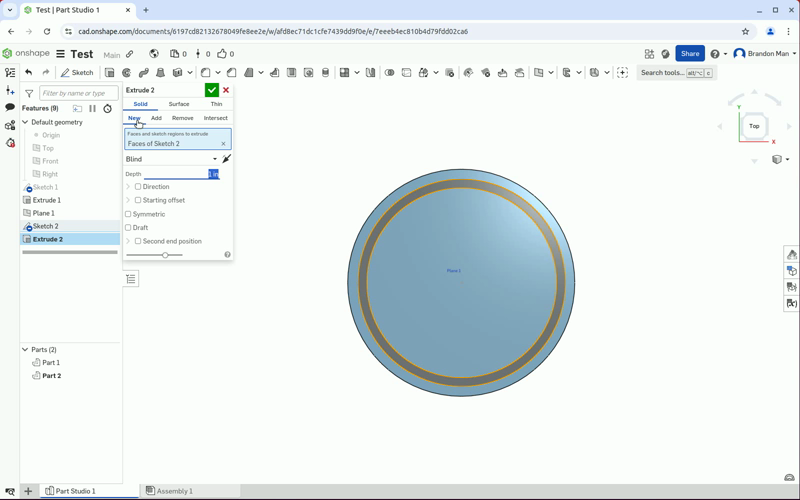
text(9.388)
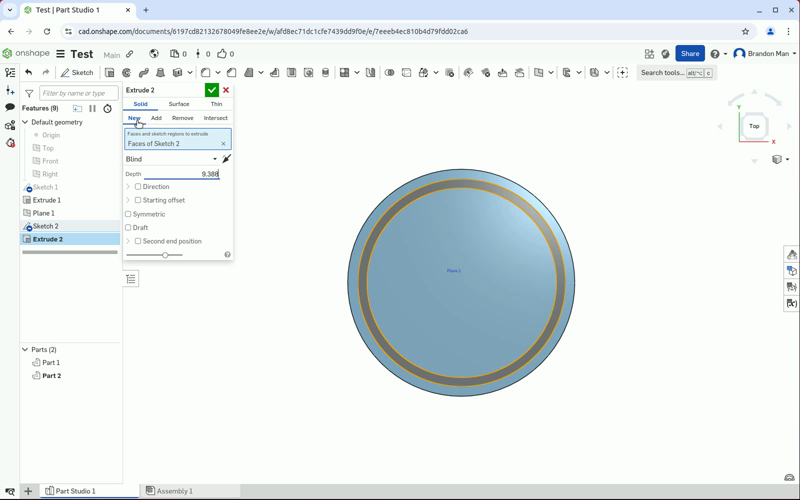
key(enter)
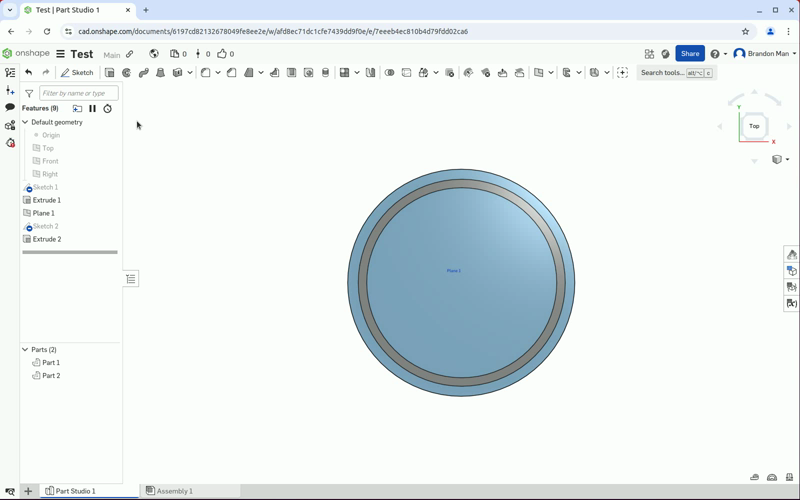
key(shift+h)
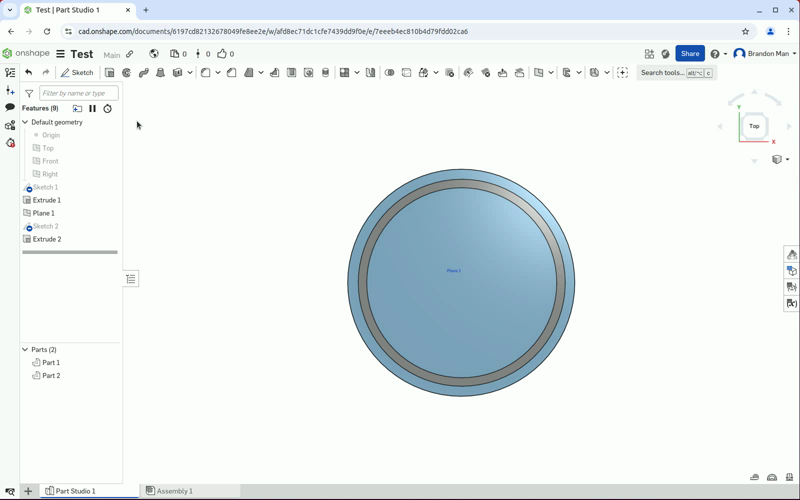
key(shift+h)
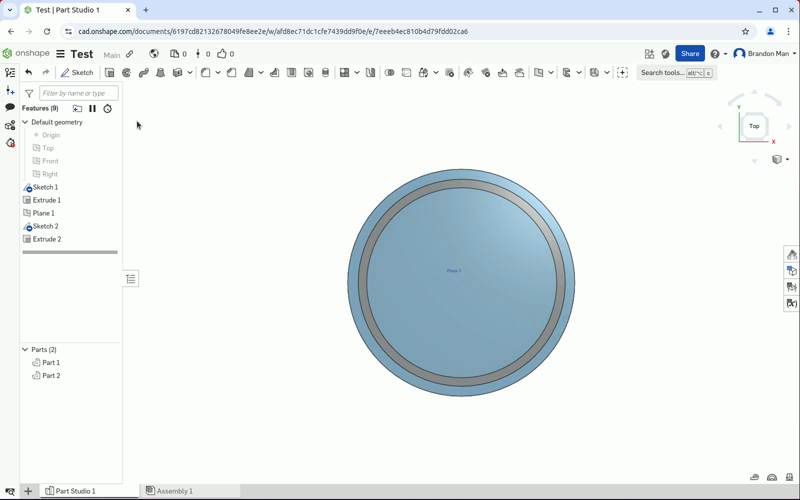
key(shift+7)
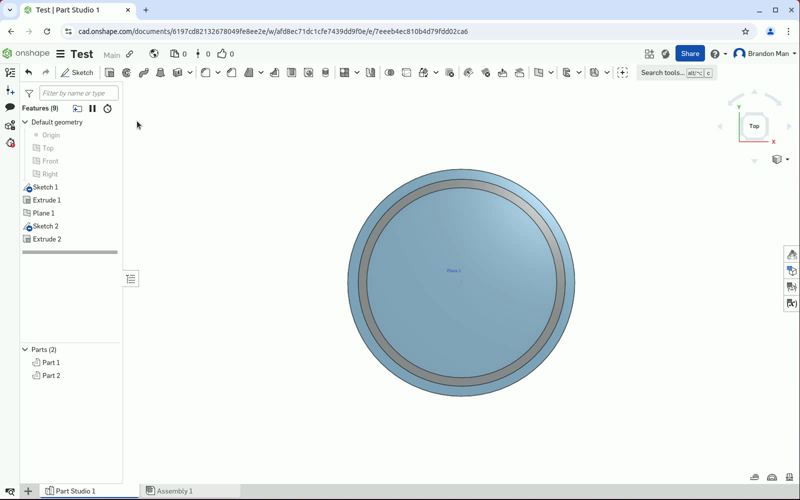
key(up, 3)
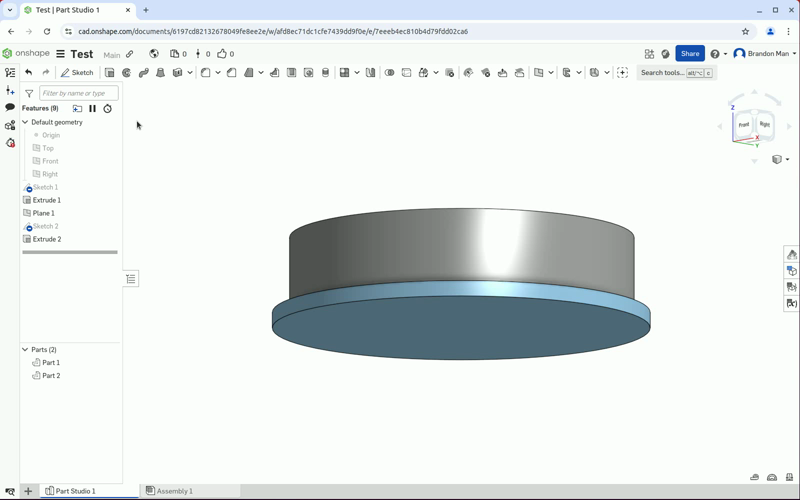
key(left, 3)
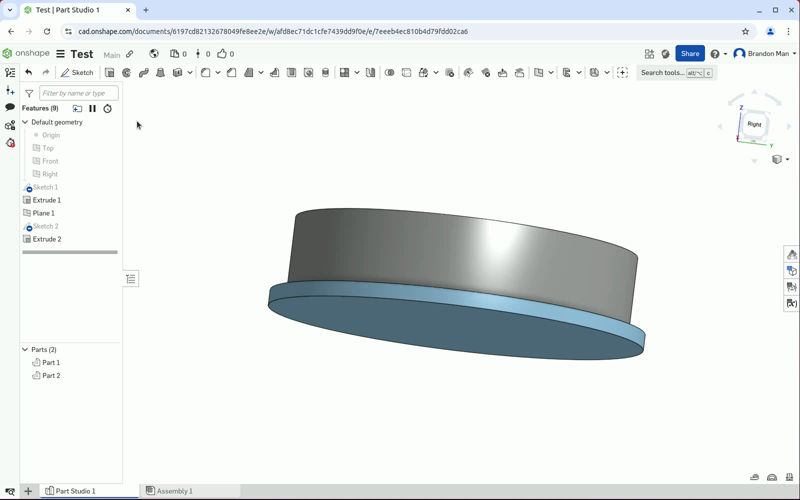
key(right, 3)
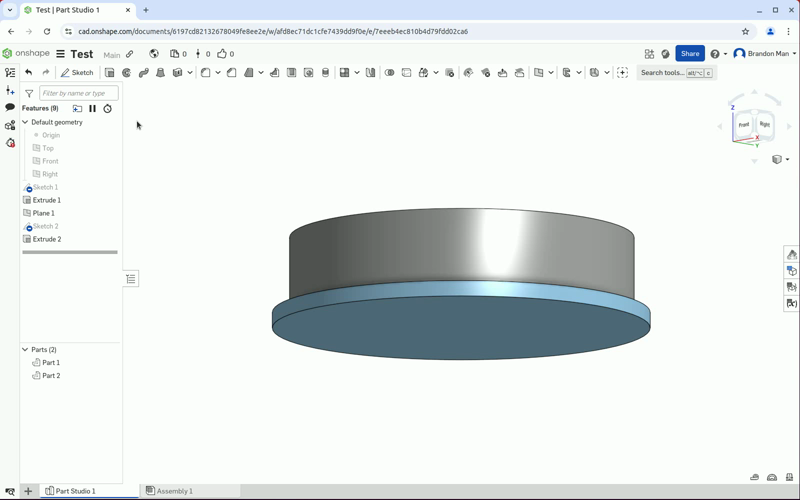
key(down, 3)
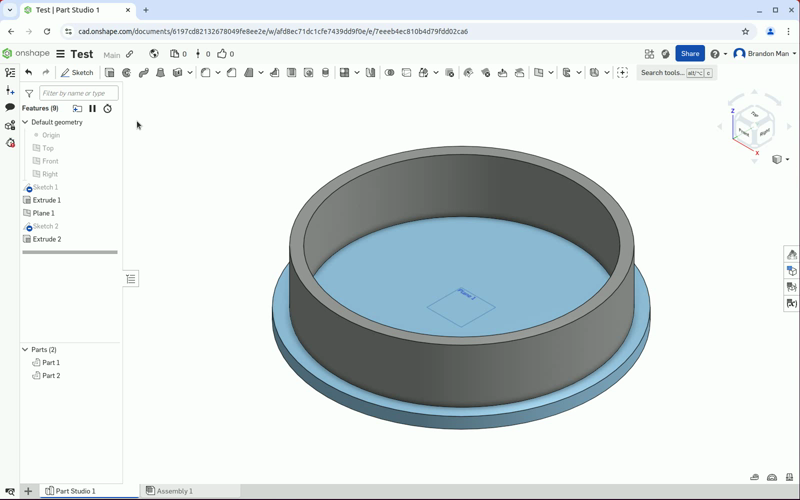
mouse_move(73, 189)
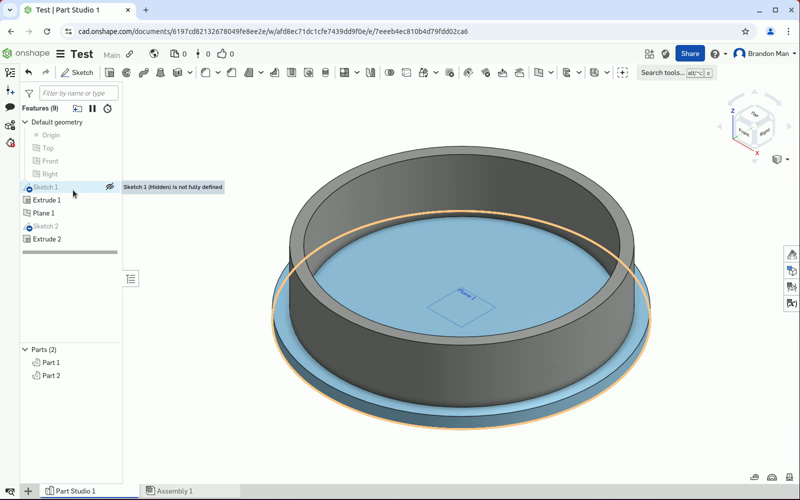
click(73, 189)